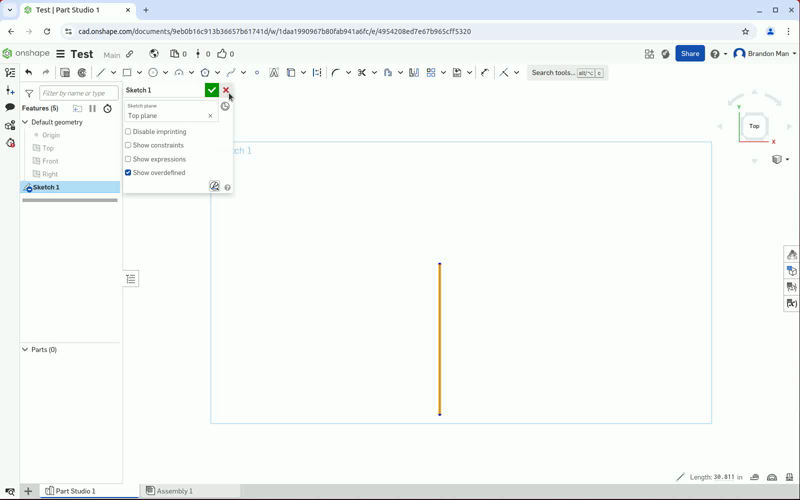
key(shift+h)
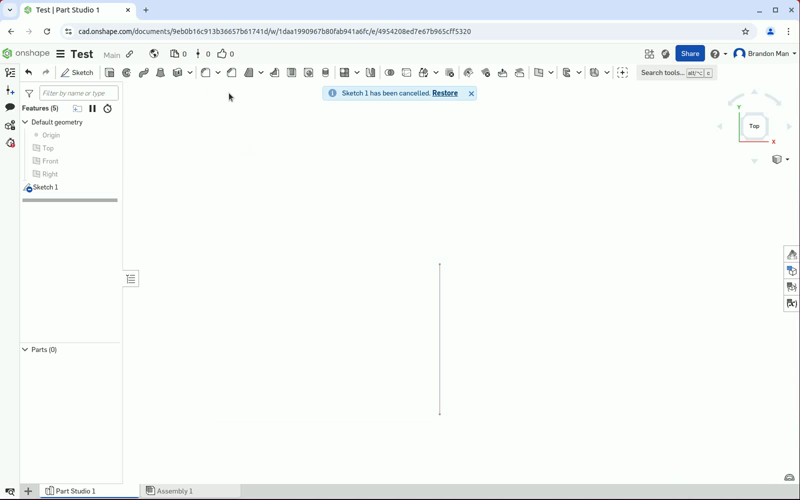
key(shift+s)
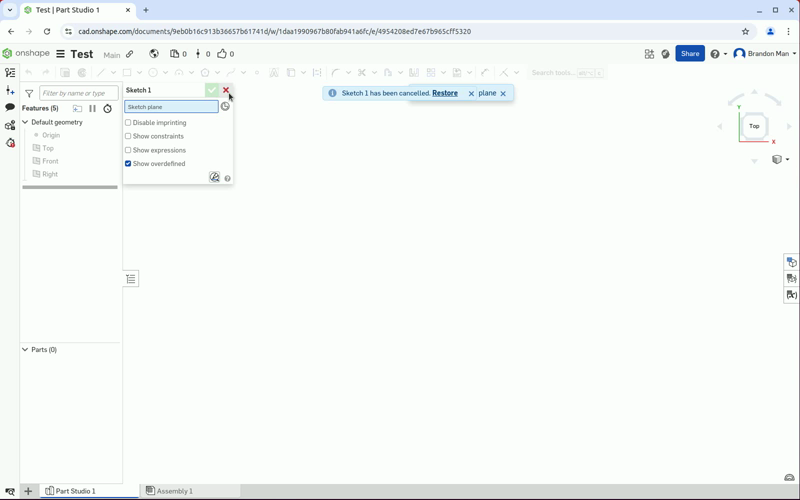
mouse_move(73, 150)
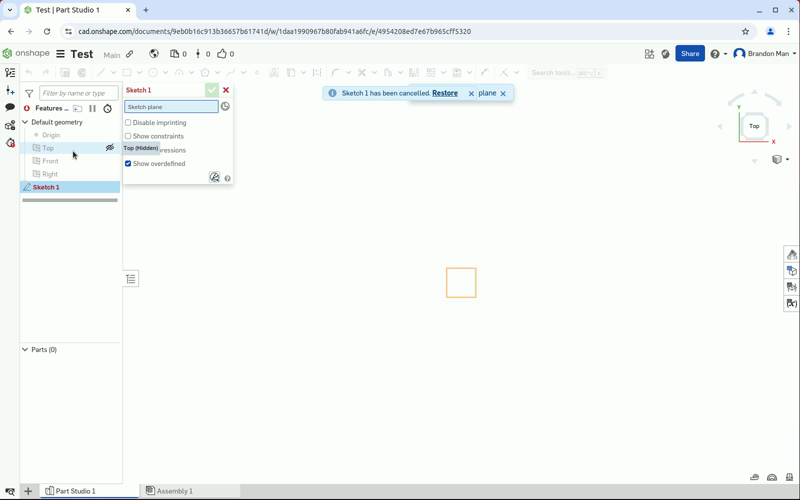
click(73, 150)
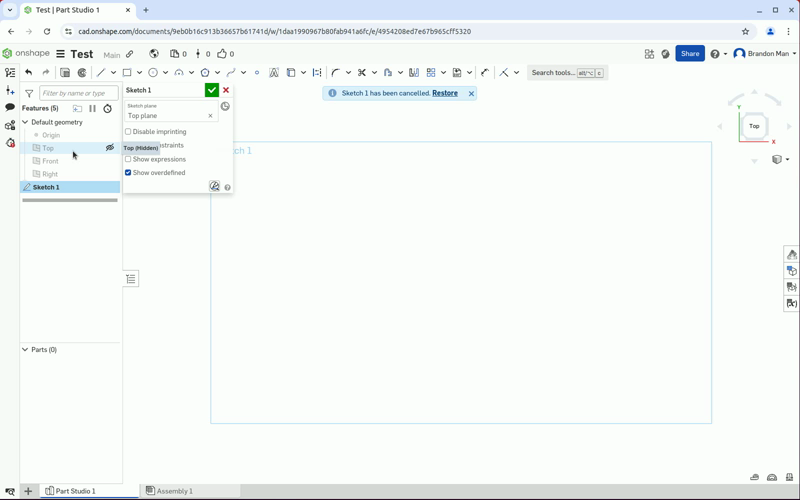
mouse_move(73, 352)
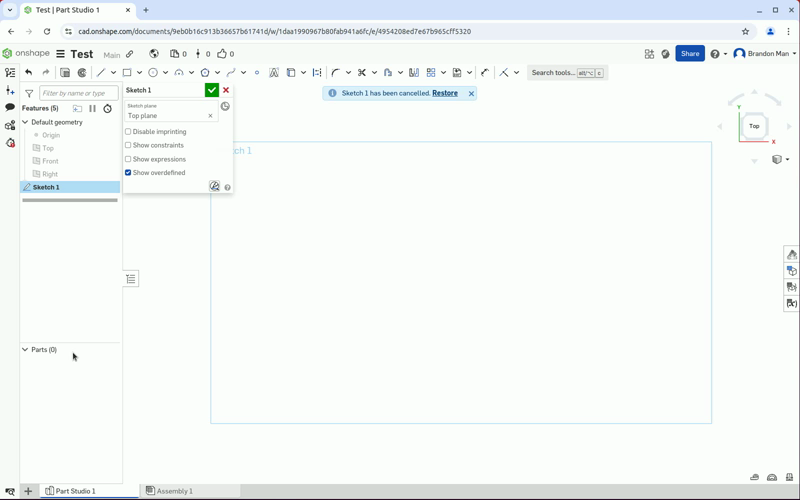
key(y)
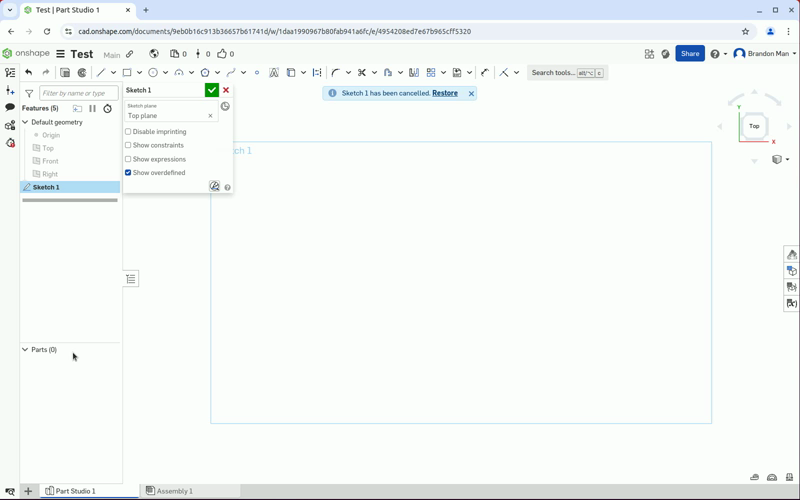
key(c)
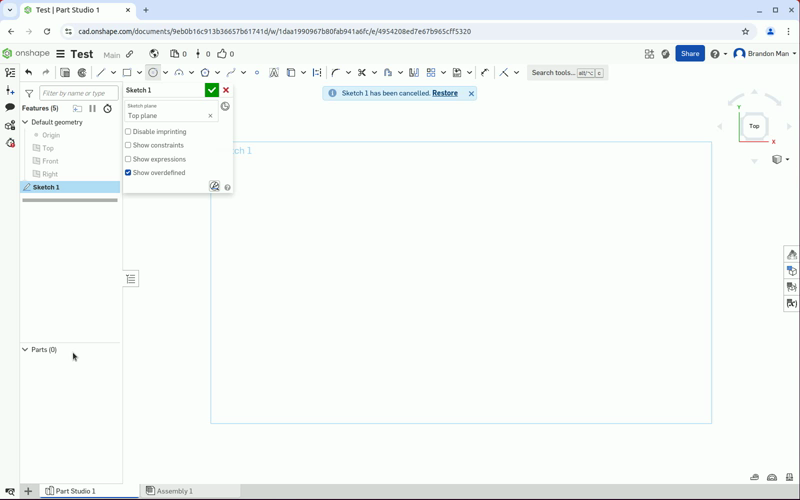
key_down(shift)
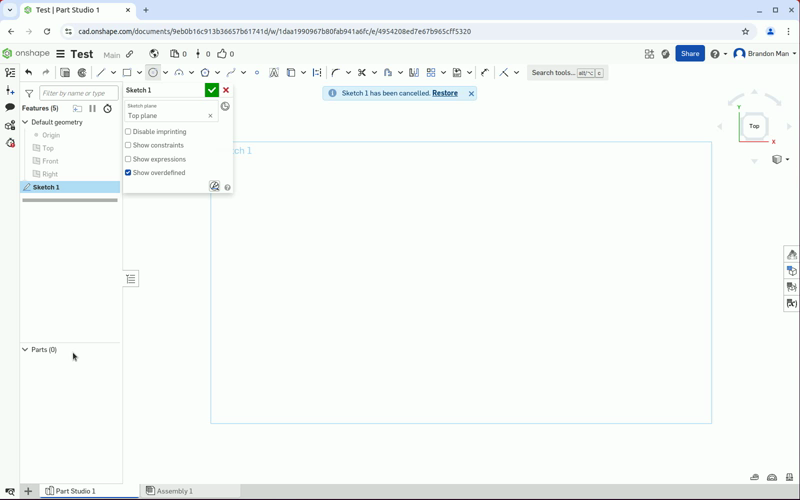
mouse_move(461, 282)
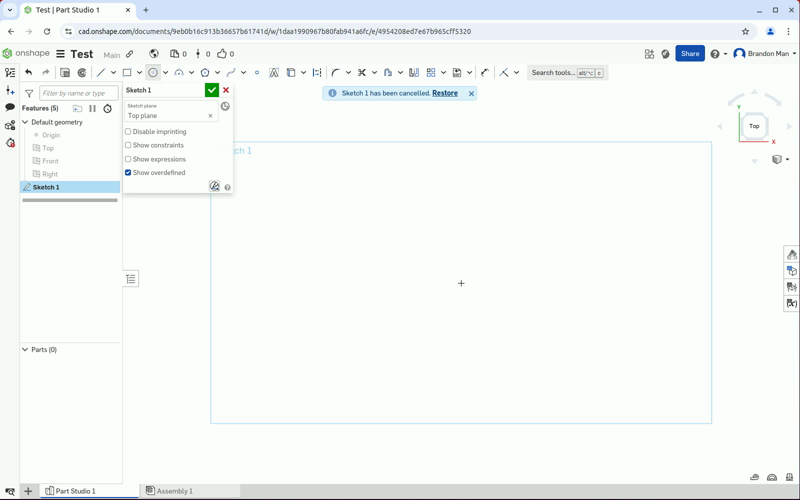
click(461, 282)
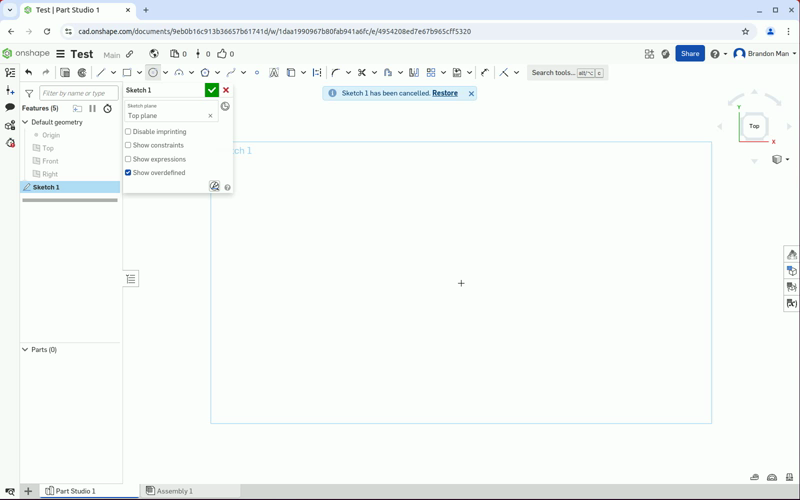
key_up(shift)
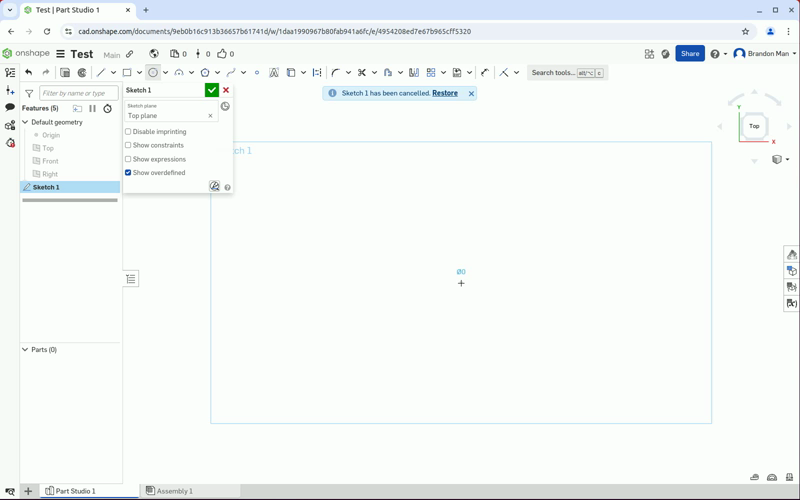
mouse_move(574, 282)
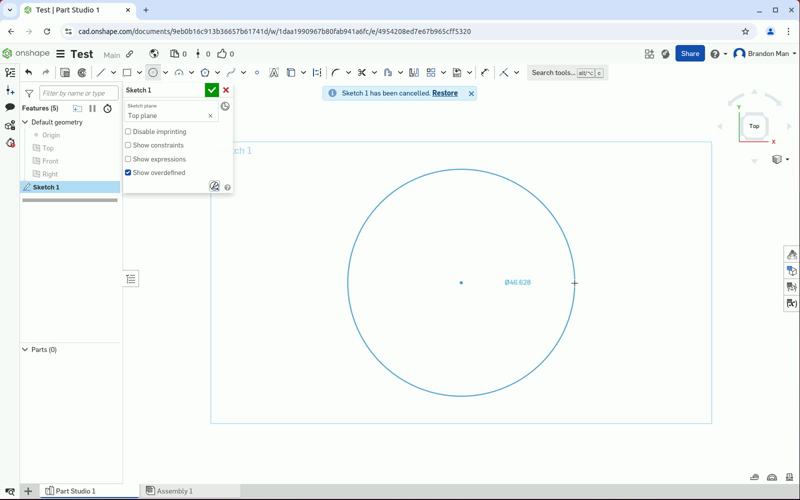
click(574, 282)
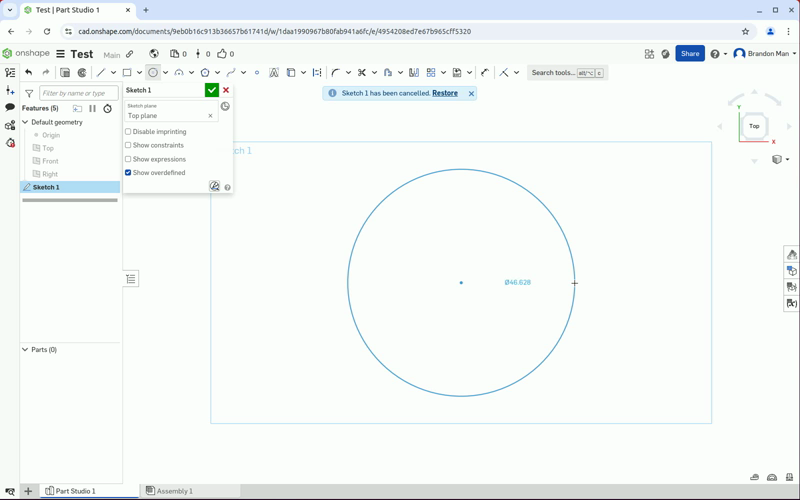
key(esc)
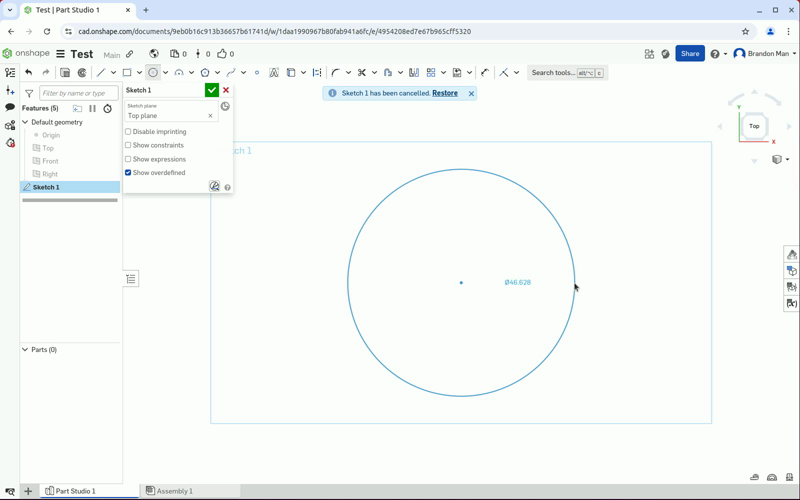
mouse_move(455, 331)
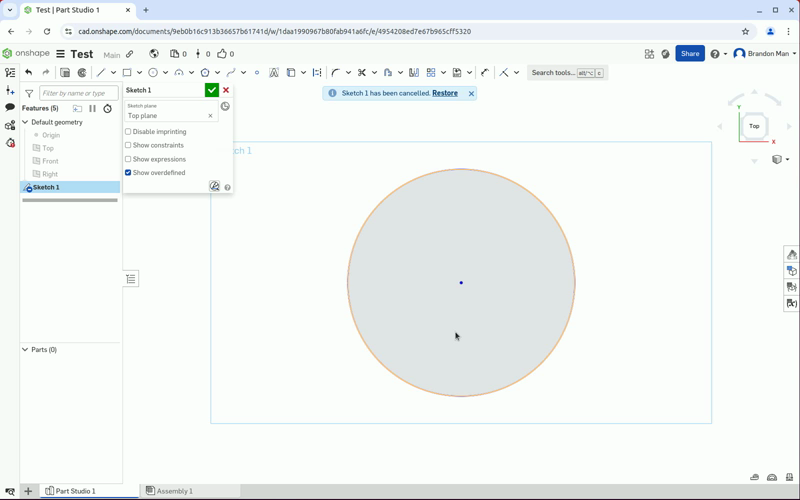
click(455, 331)
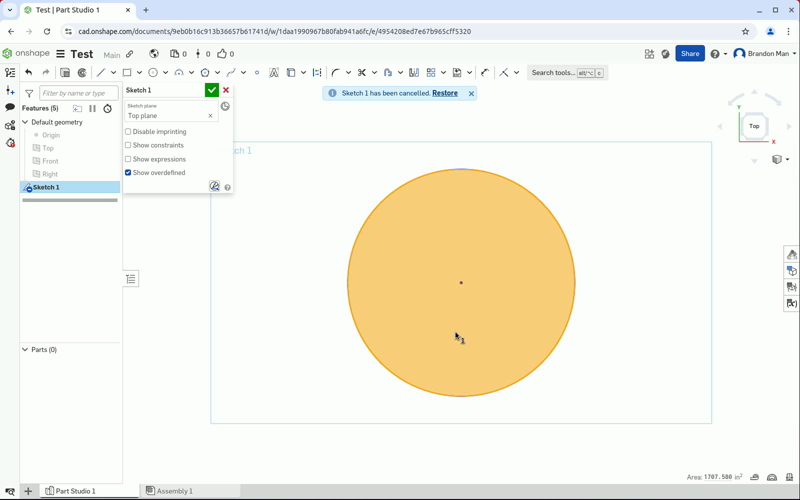
mouse_move(73, 352)
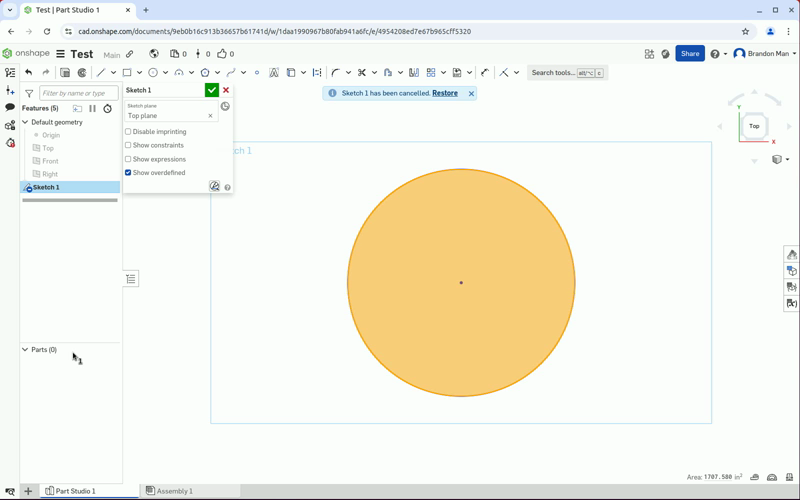
key(shift+y)
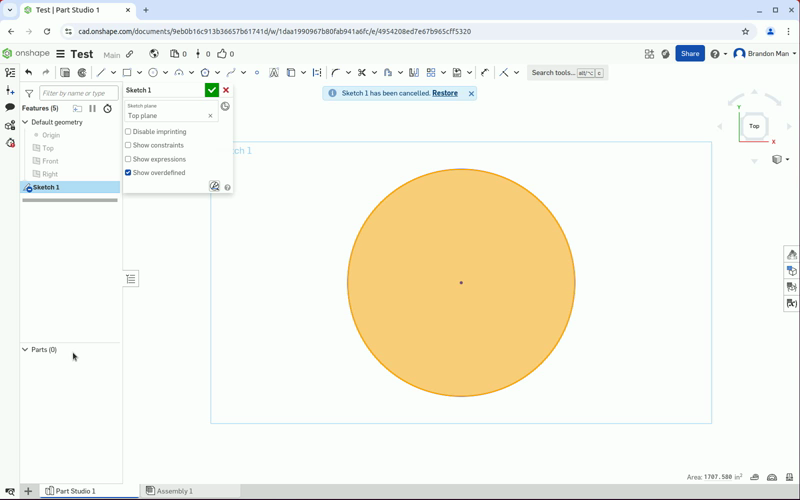
key(shift+e)
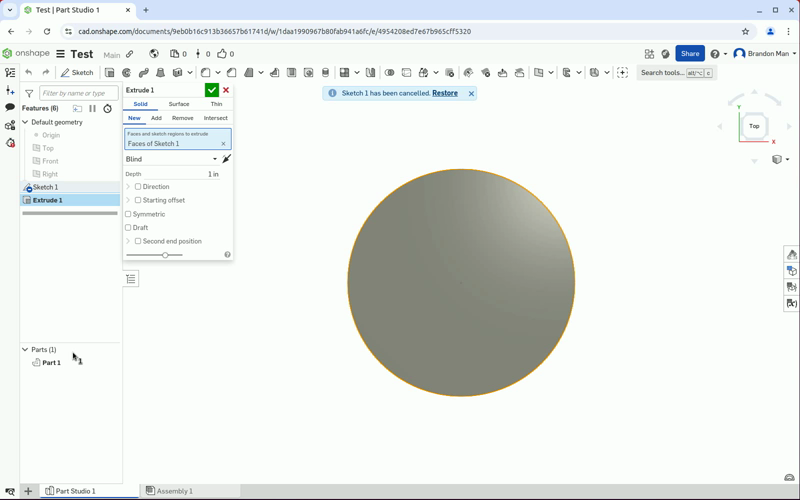
mouse_move(143, 106)
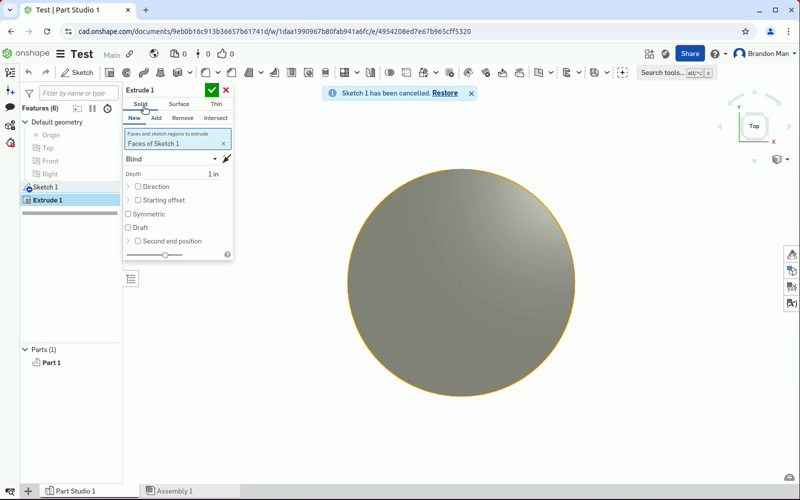
click(143, 106)
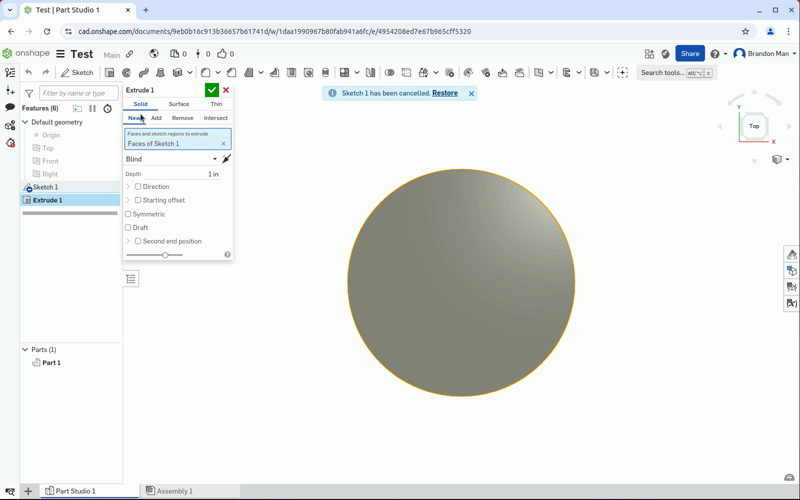
mouse_move(137, 120)
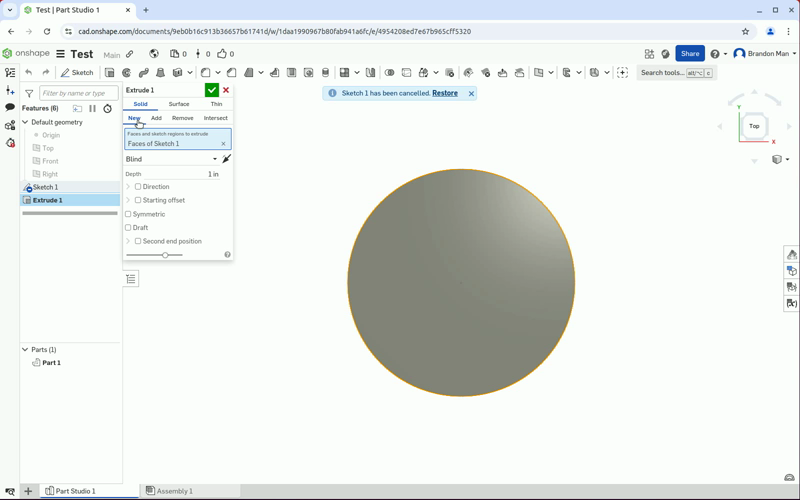
click(137, 120)
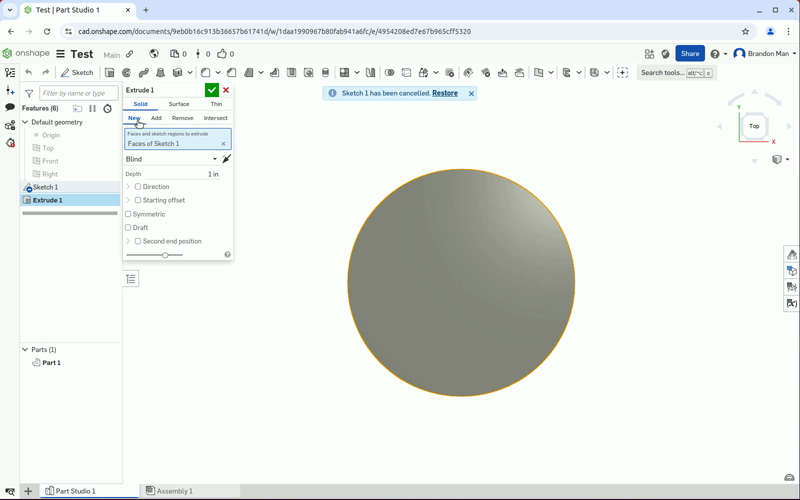
key(tab, 4)
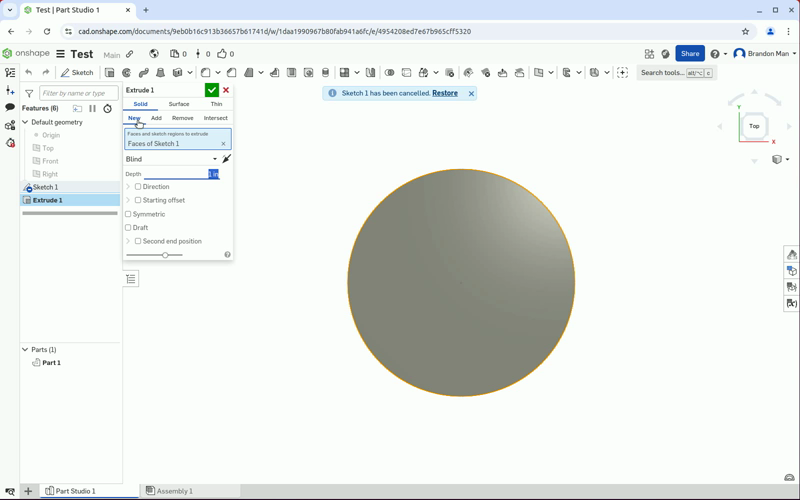
text(21.423)
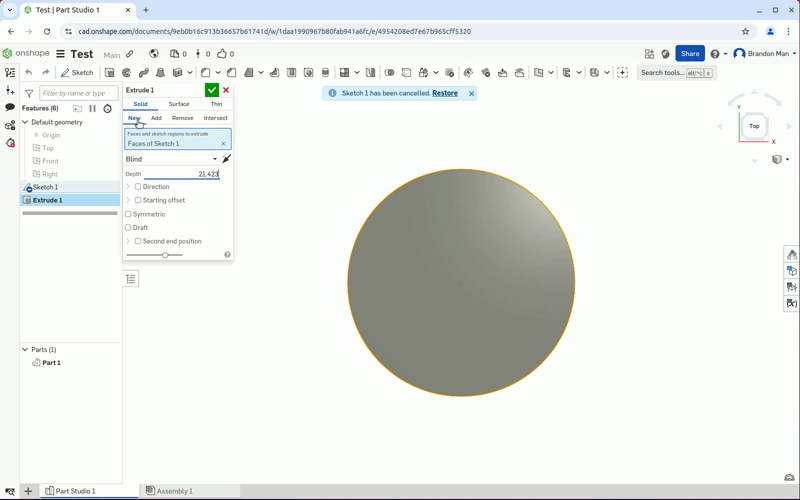
key(enter)
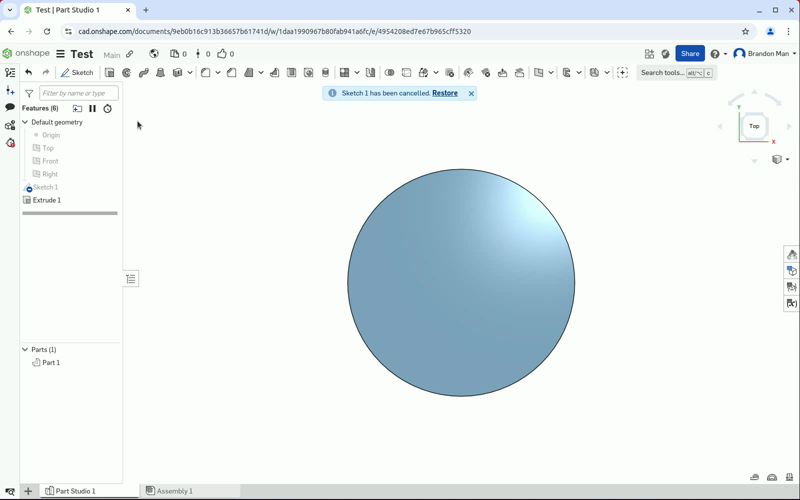
key(shift+h)
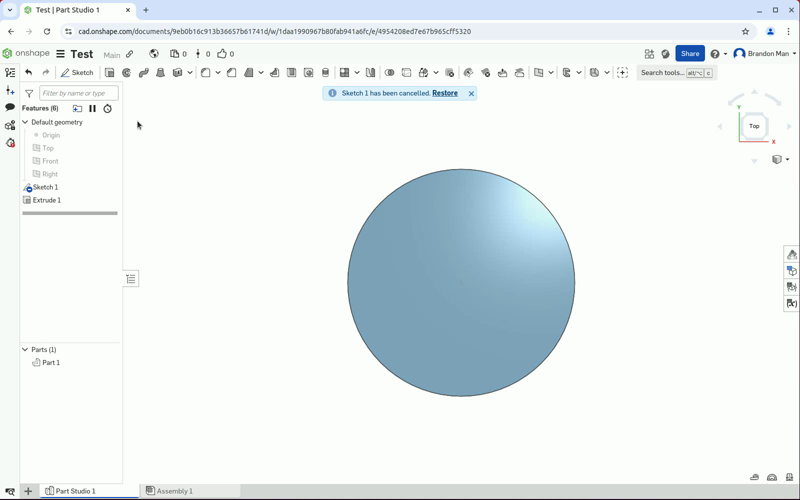
key(shift+h)
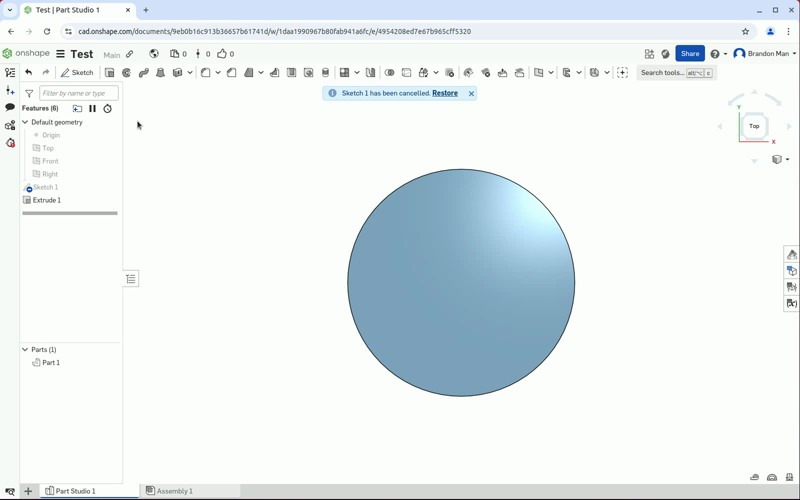
mouse_move(73, 189)
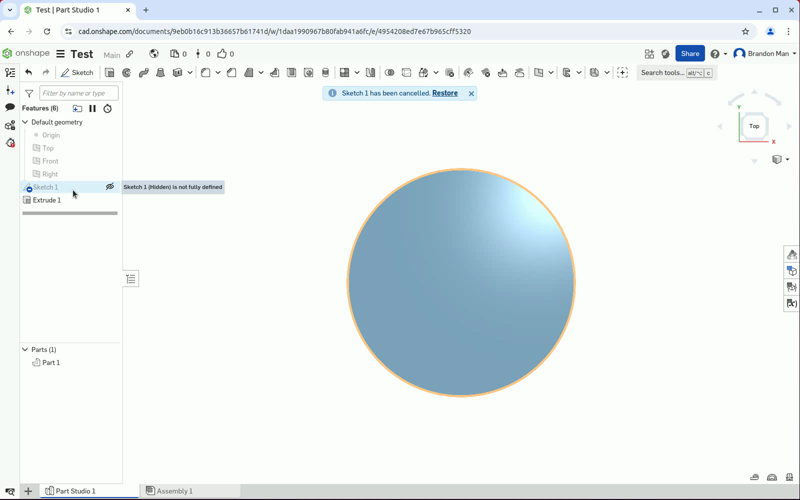
click(73, 189)
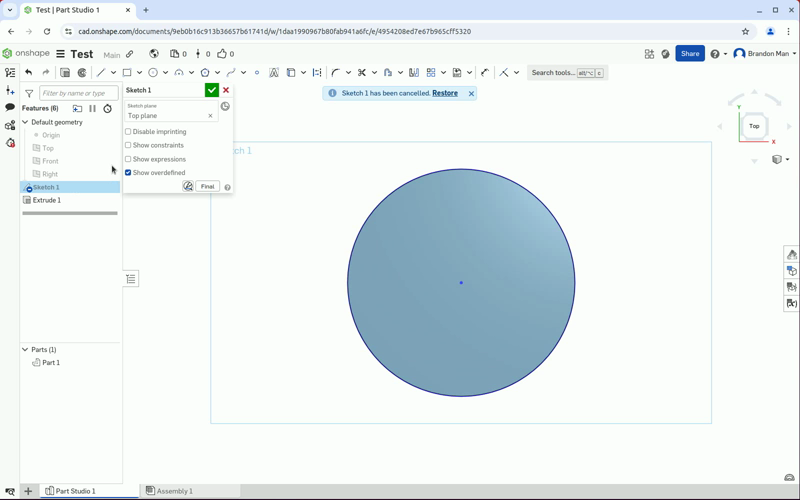
mouse_move(229, 92)
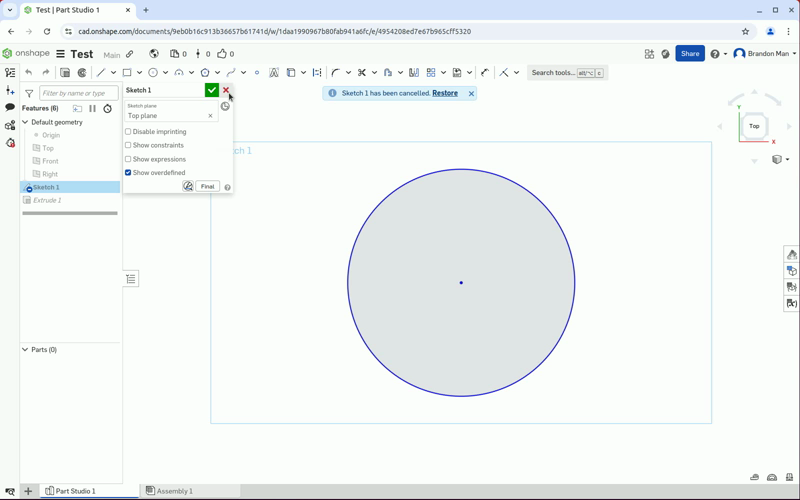
click(229, 92)
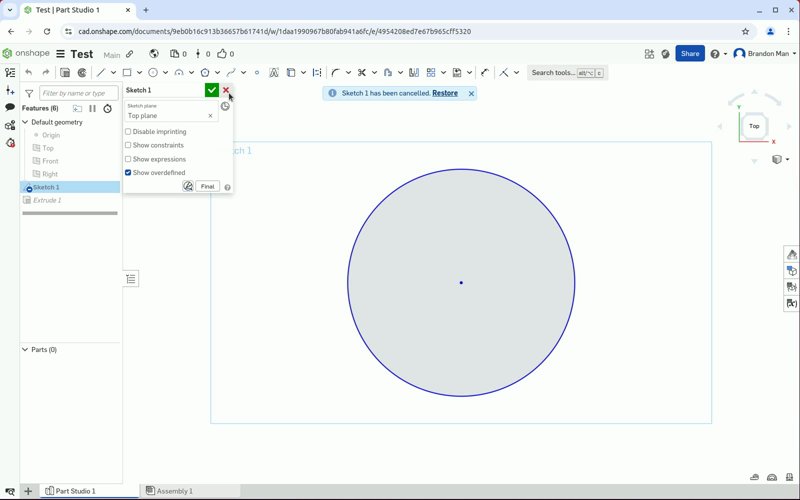
key(shift+s)
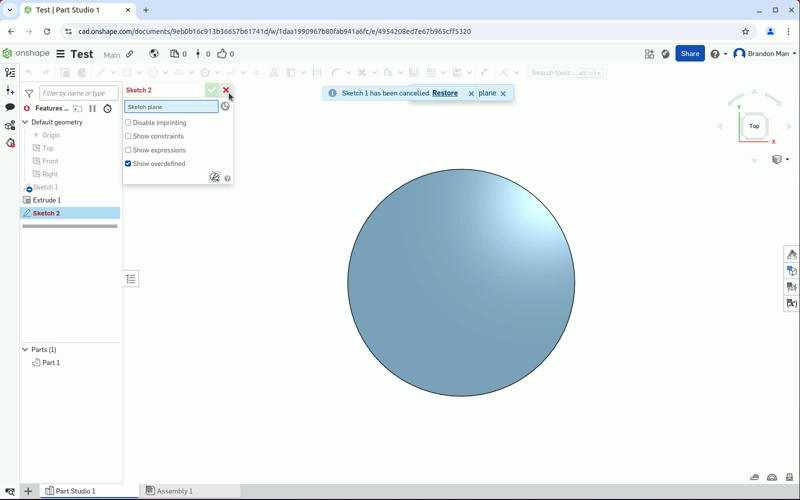
mouse_move(73, 150)
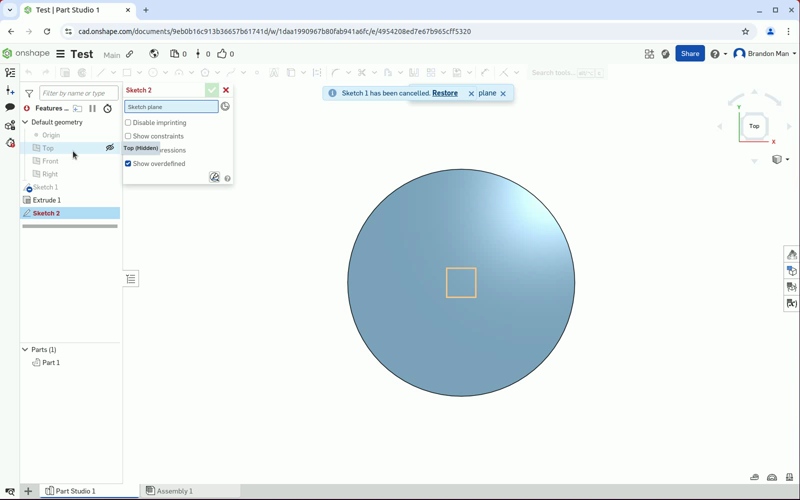
click(73, 150)
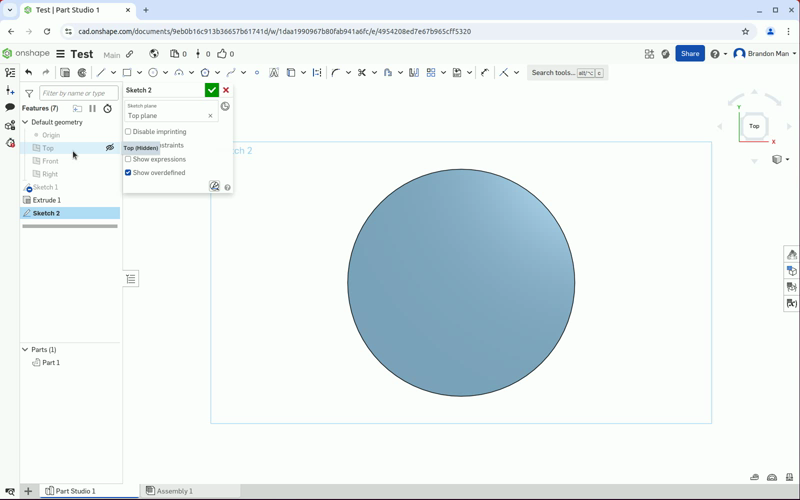
mouse_move(73, 352)
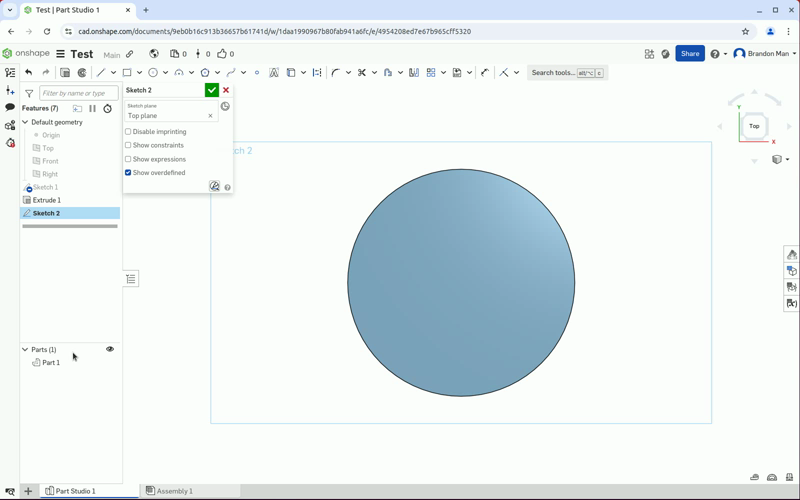
key(y)
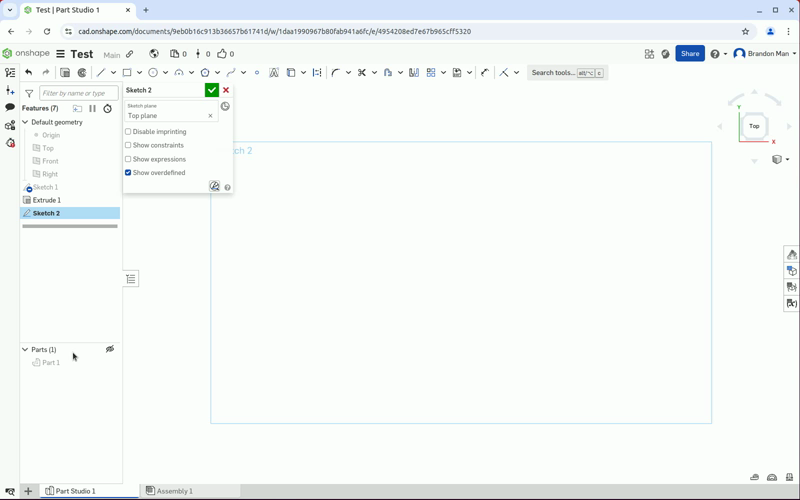
key(c)
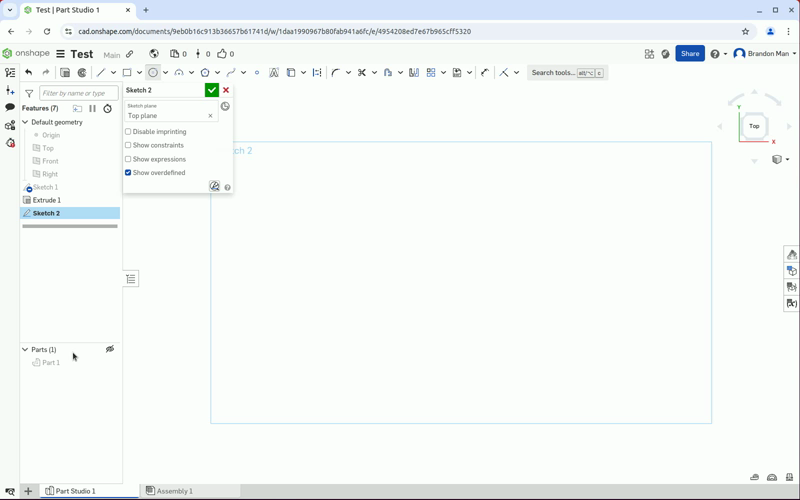
key_down(shift)
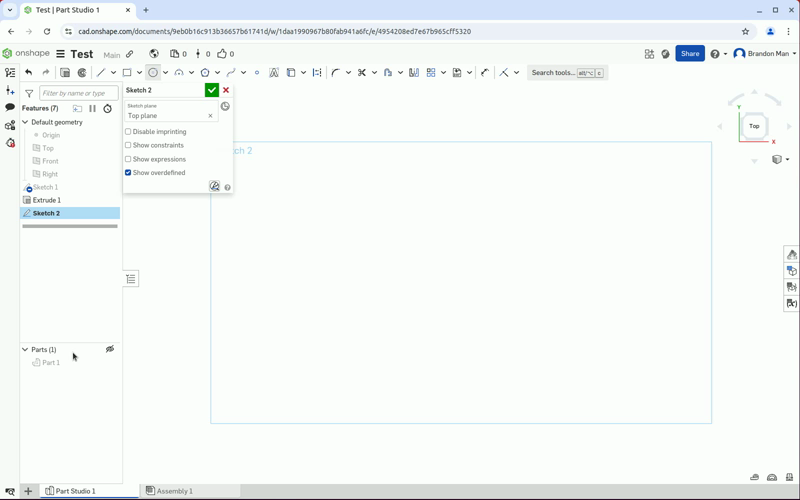
mouse_move(461, 282)
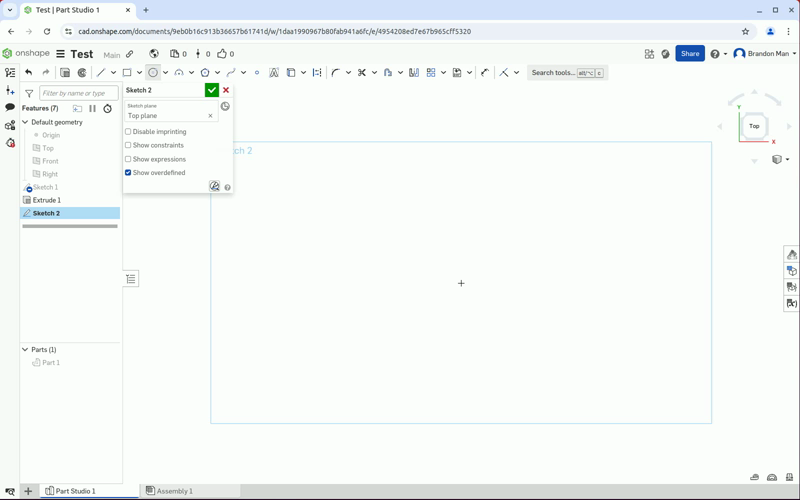
click(461, 282)
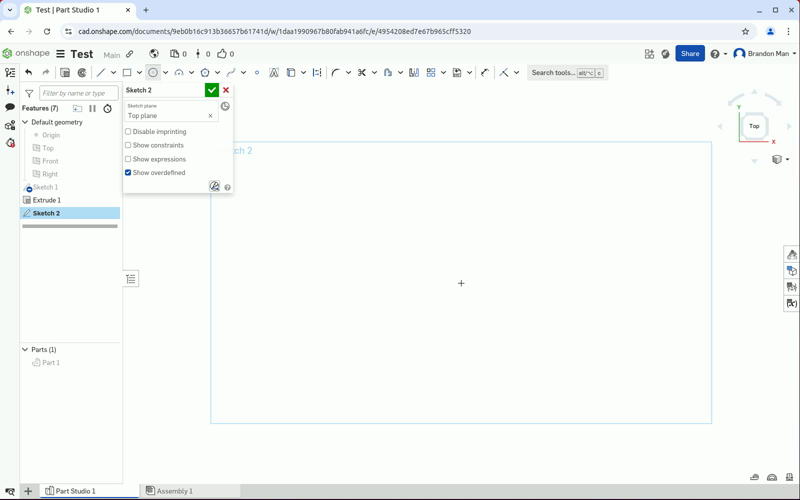
key_up(shift)
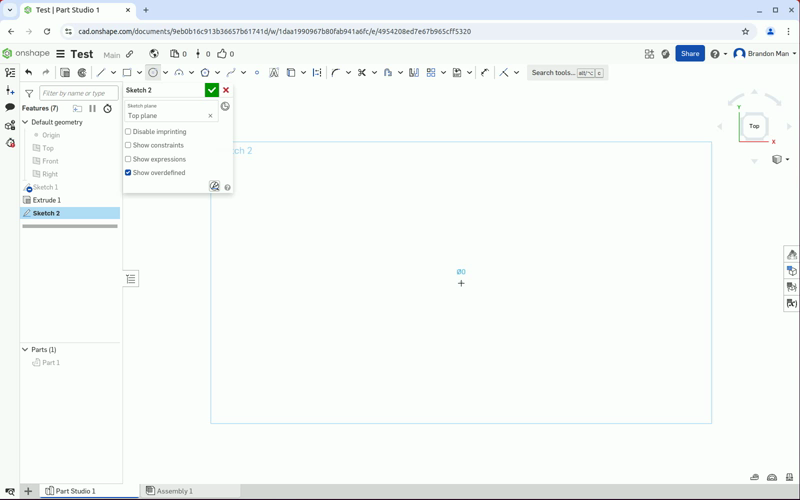
mouse_move(574, 282)
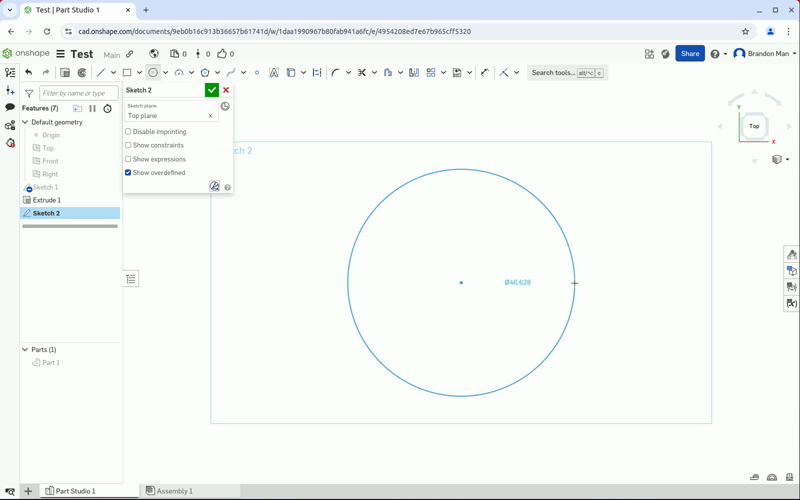
click(574, 282)
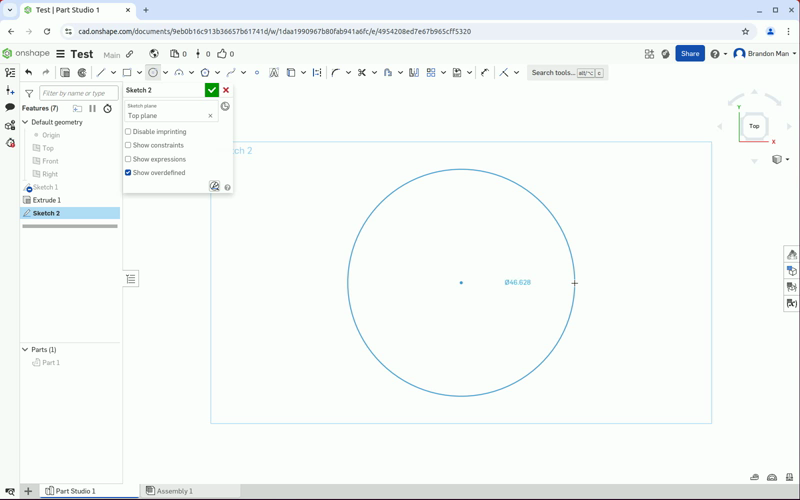
key(esc)
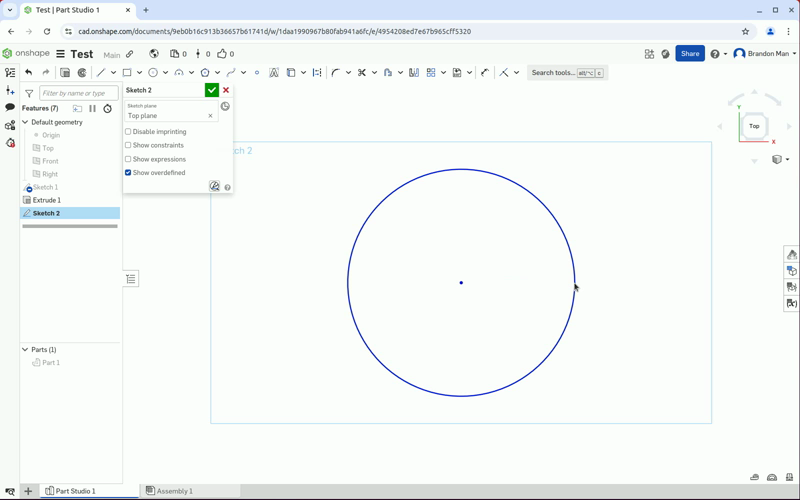
mouse_move(402, 269)
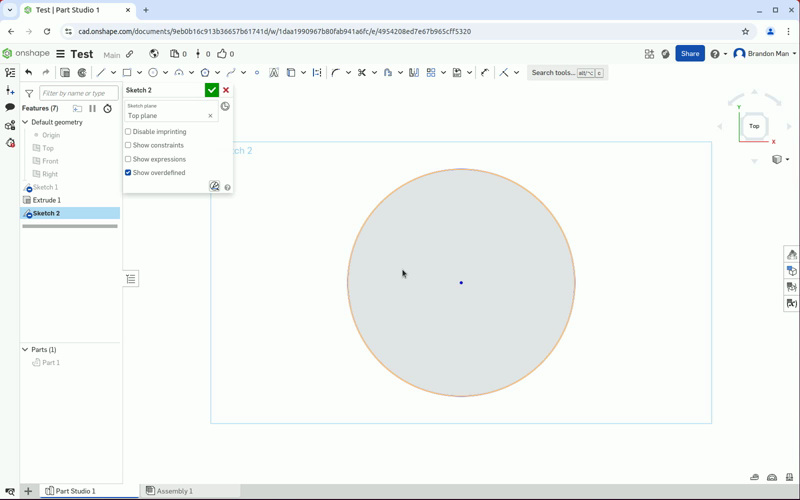
click(402, 269)
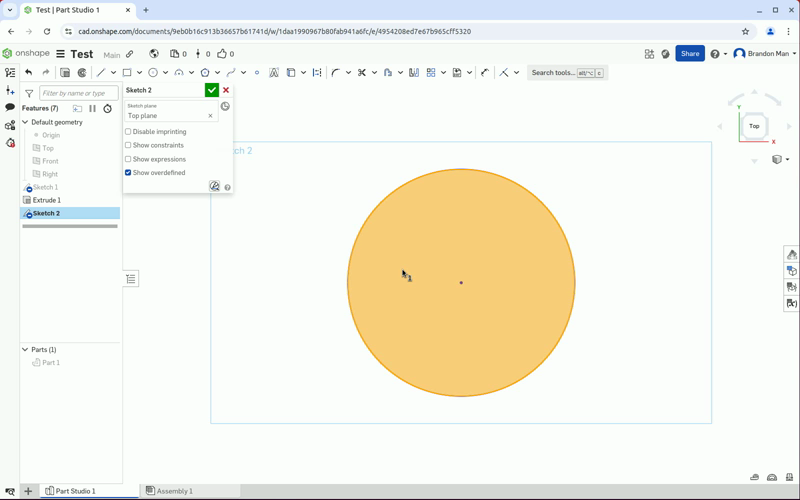
mouse_move(73, 352)
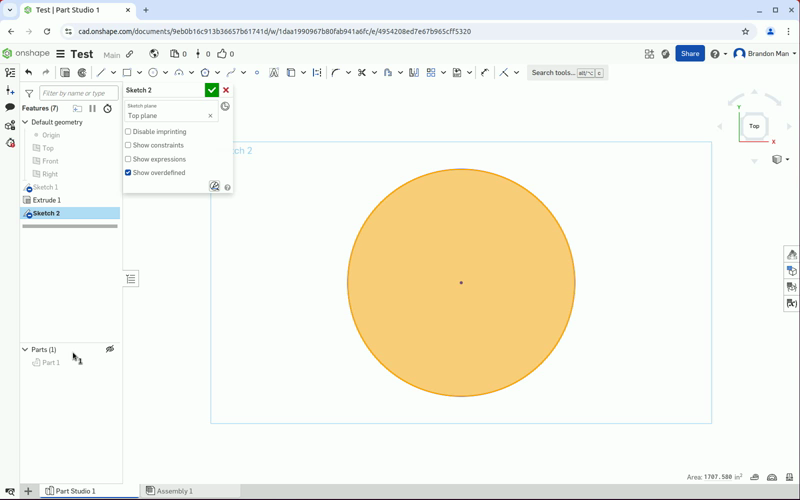
key(shift+y)
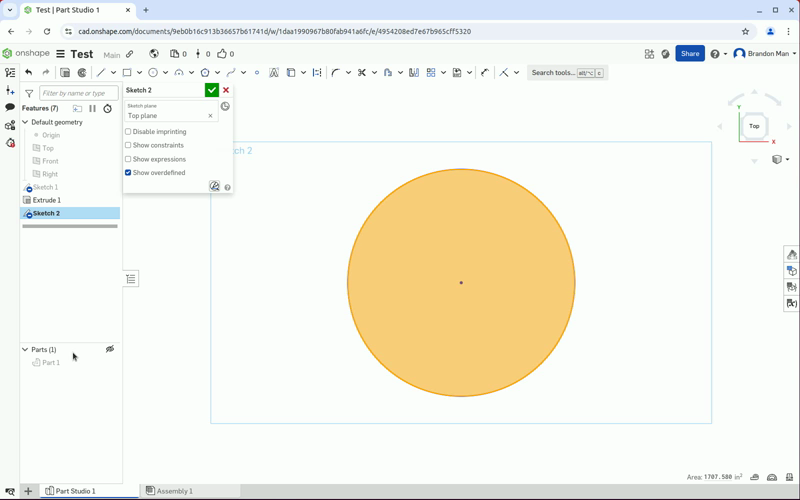
key(shift+e)
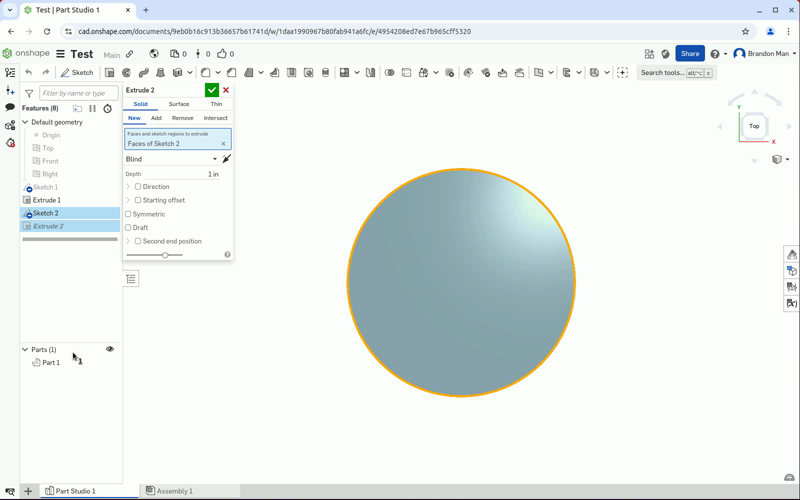
mouse_move(143, 106)
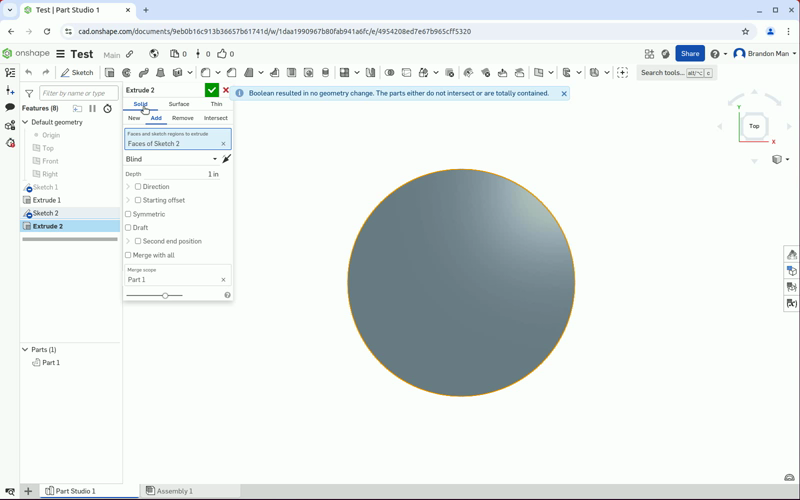
click(143, 106)
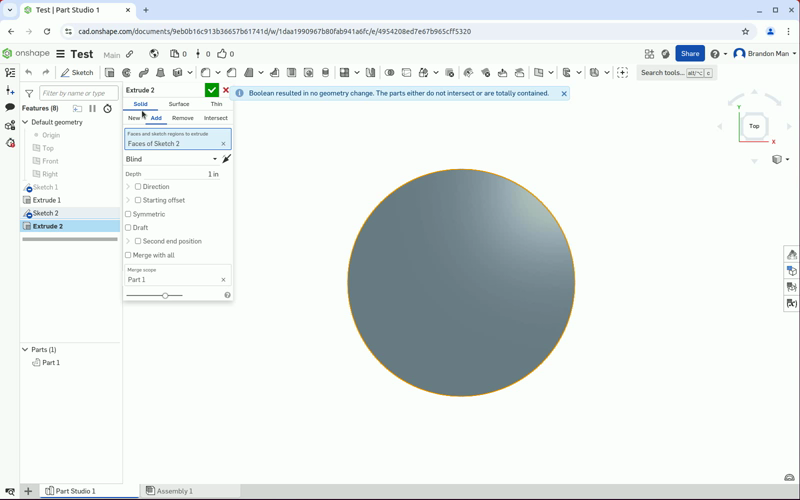
mouse_move(137, 120)
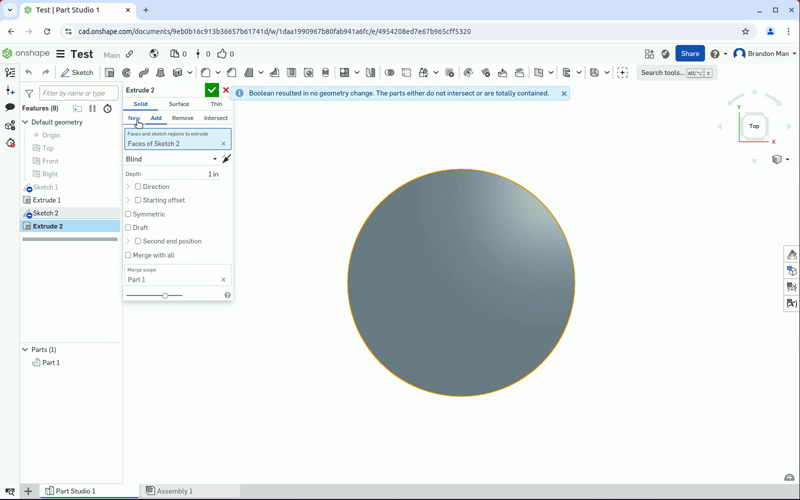
click(137, 120)
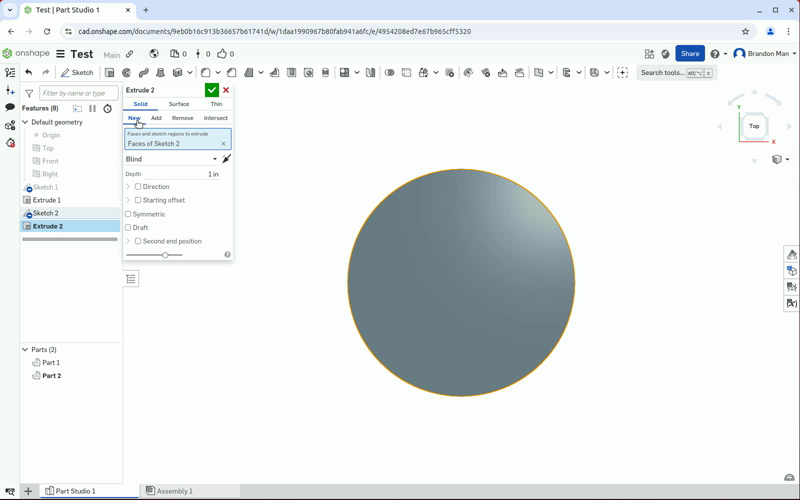
key(tab, 4)
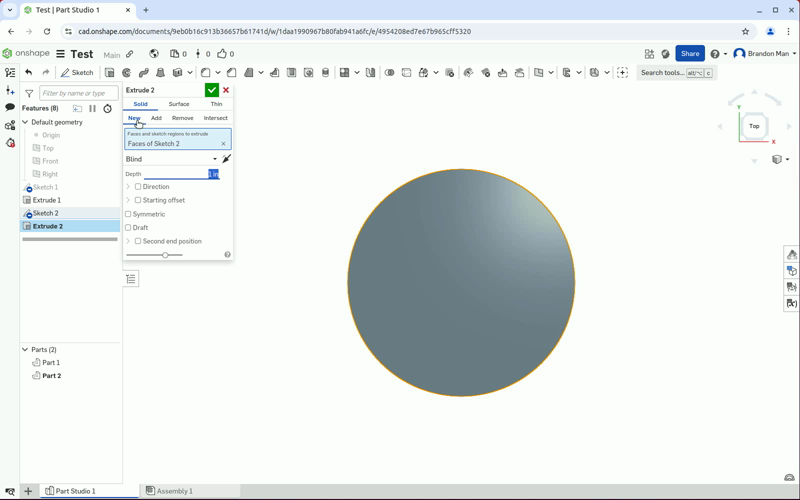
text(21.423)
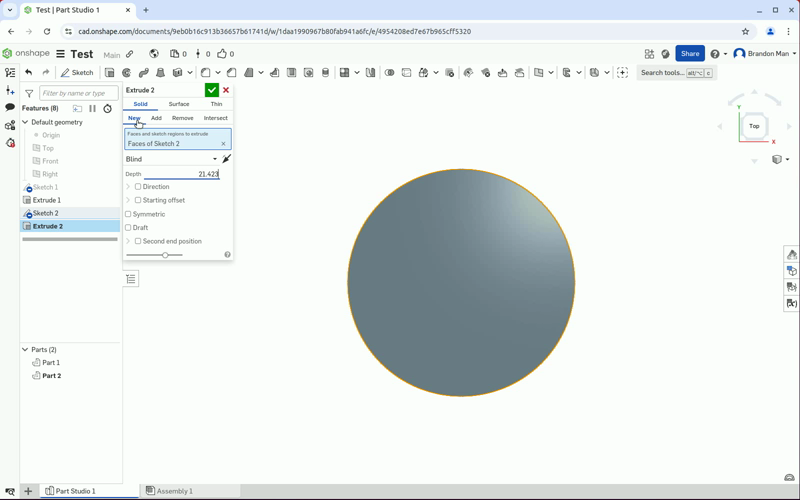
key(enter)
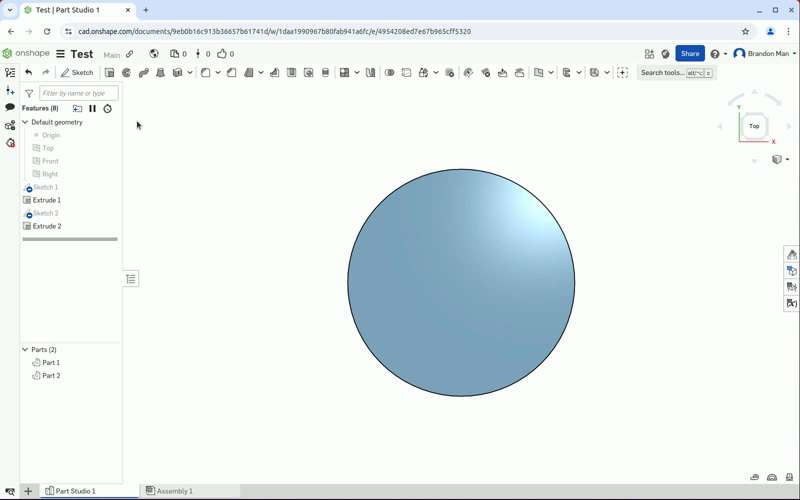
key(shift+h)
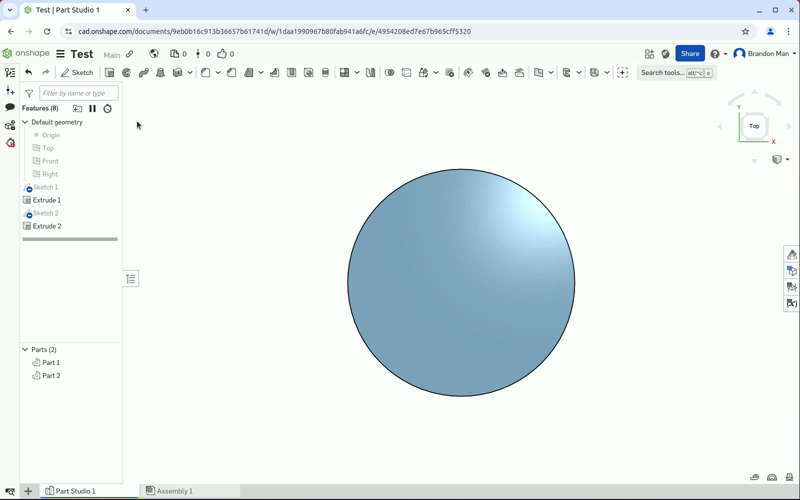
key(shift+h)
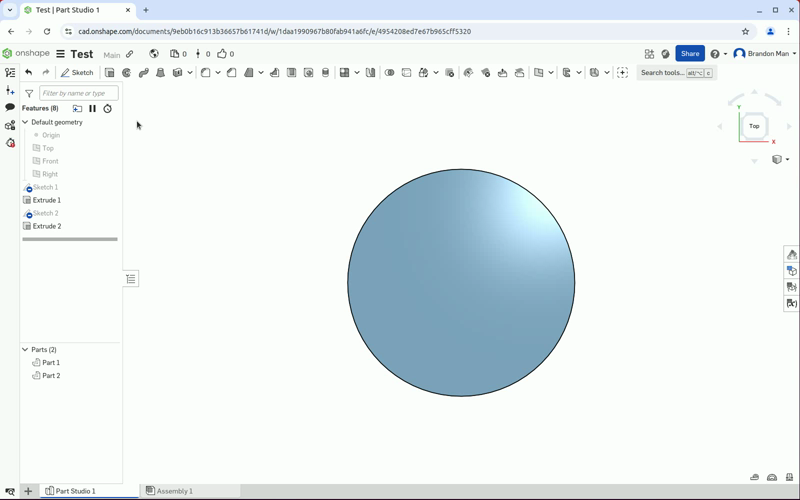
key(shift+7)
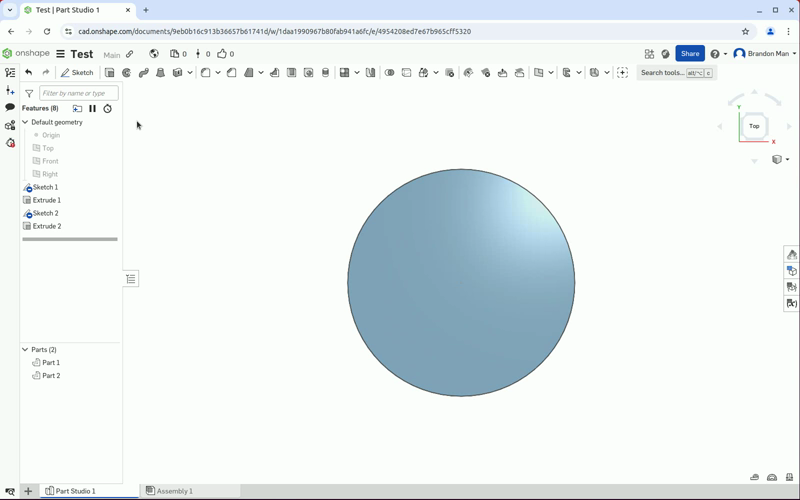
key(up, 3)
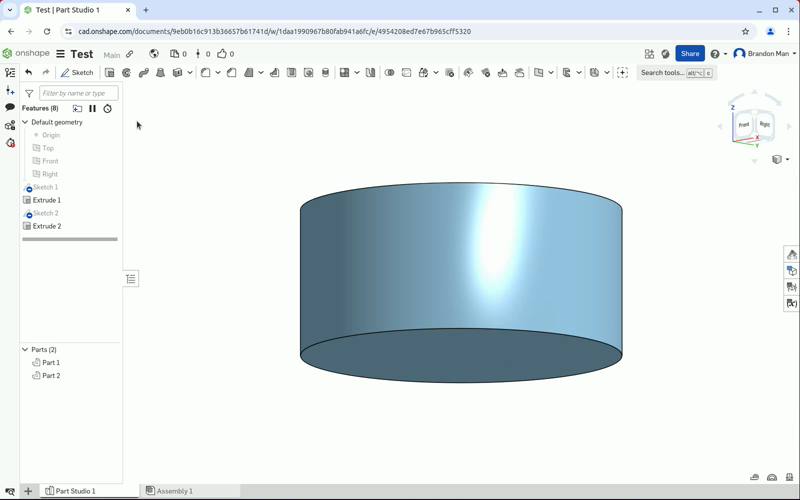
key(left, 3)
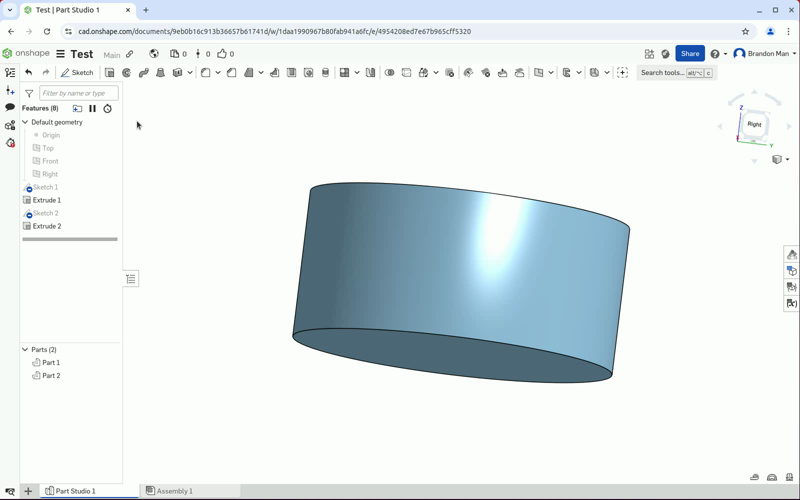
key(right, 3)
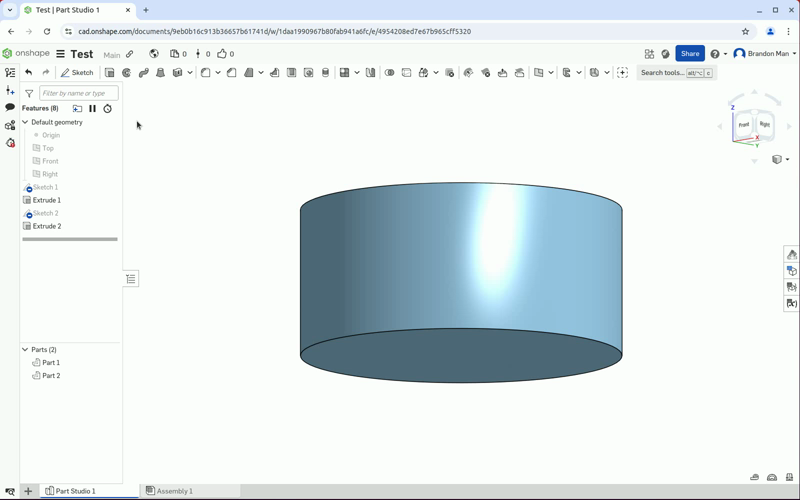
key(down, 3)
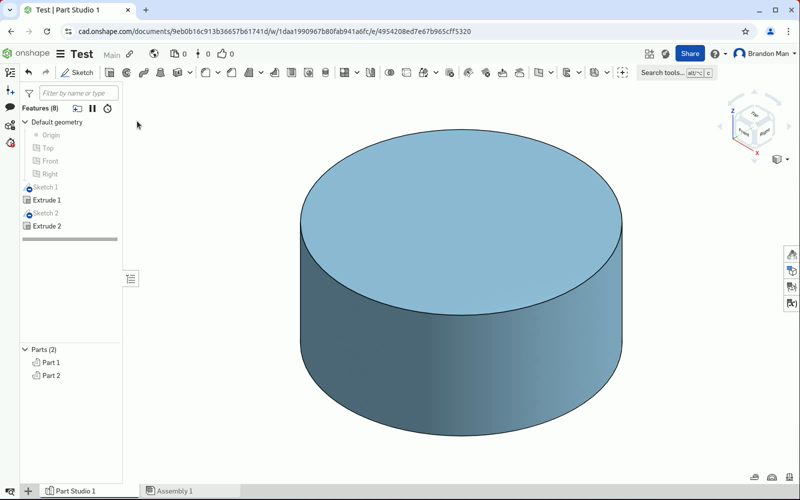
mouse_move(73, 189)
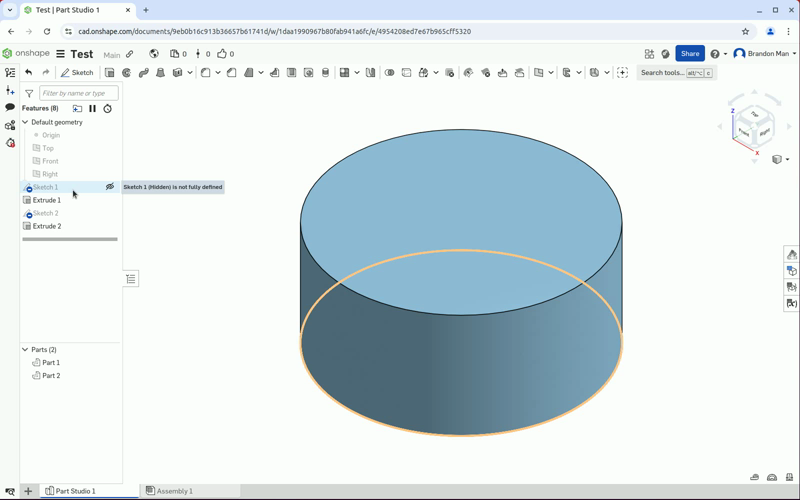
click(73, 189)